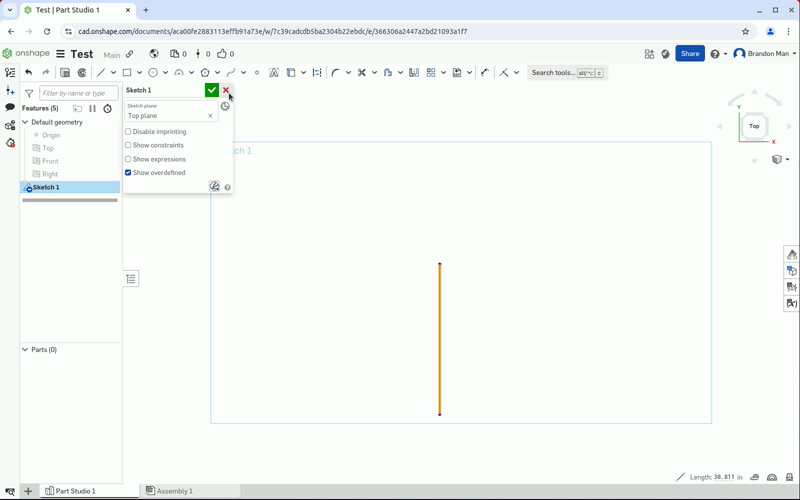
key(shift+h)
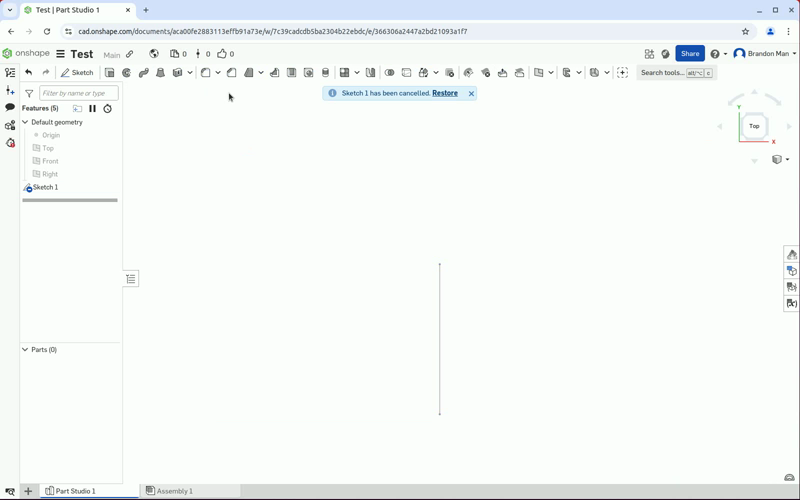
key(shift+s)
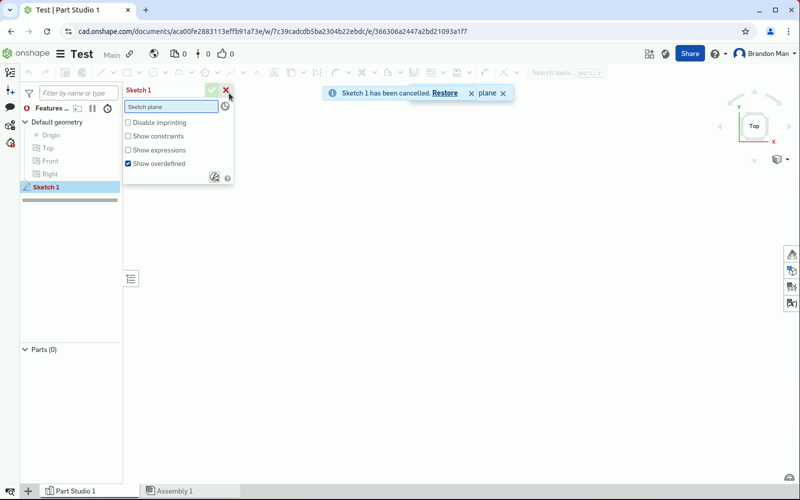
mouse_move(73, 150)
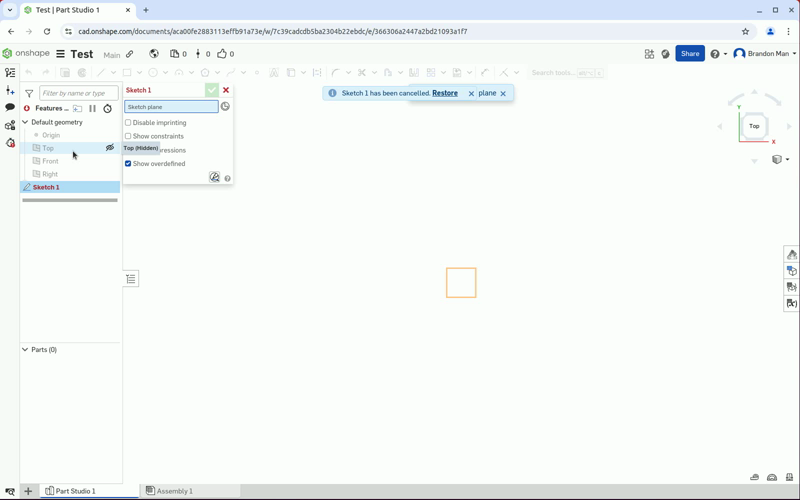
click(73, 150)
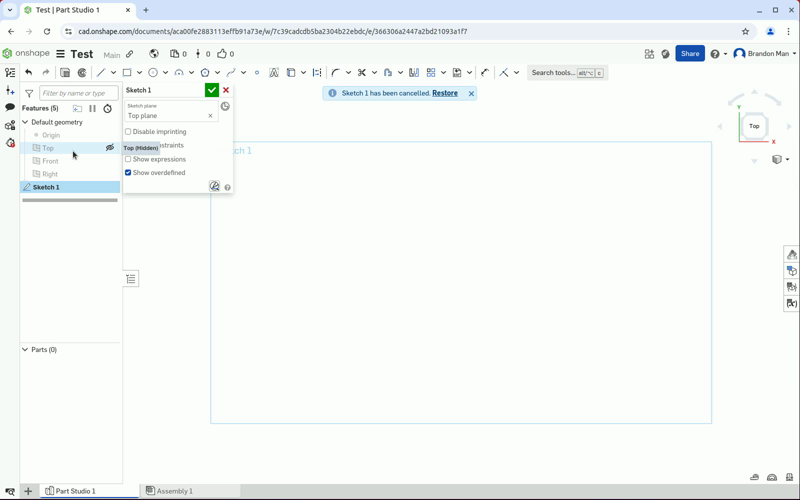
mouse_move(73, 352)
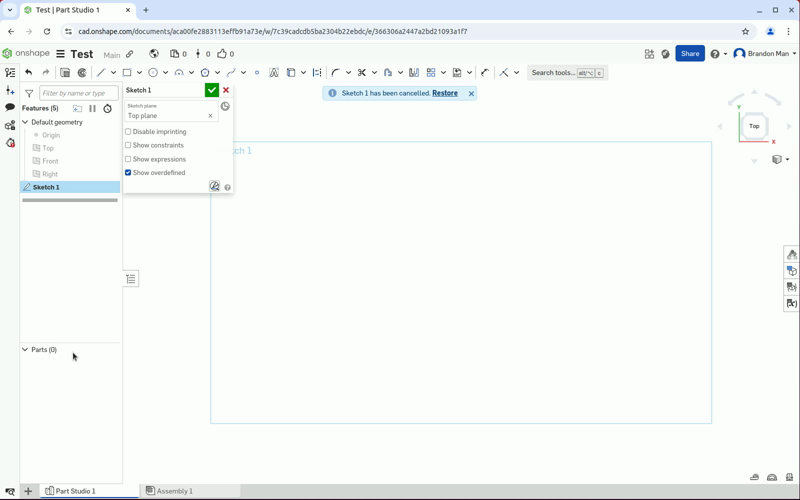
key(y)
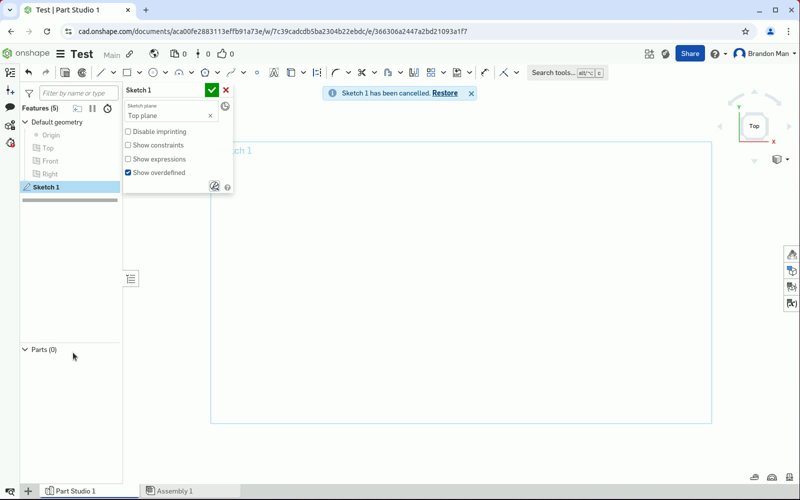
key(c)
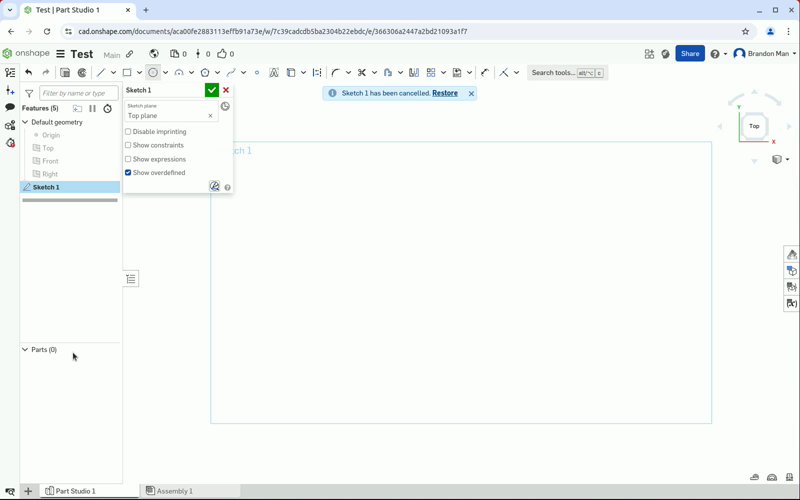
key_down(shift)
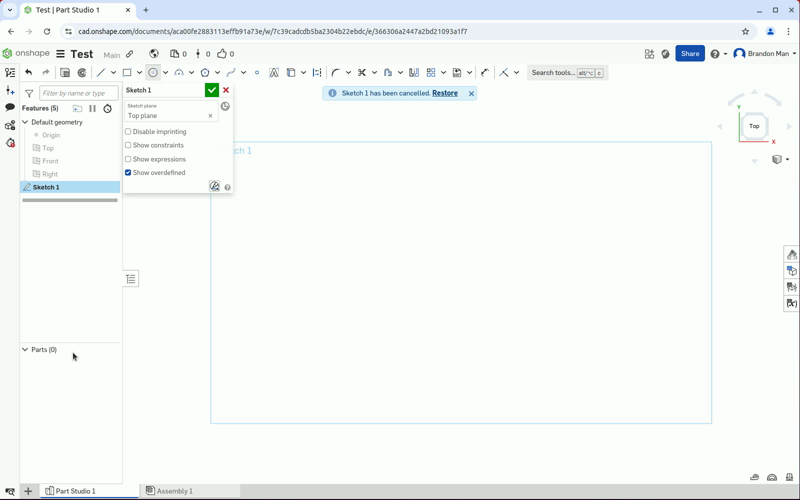
mouse_move(461, 282)
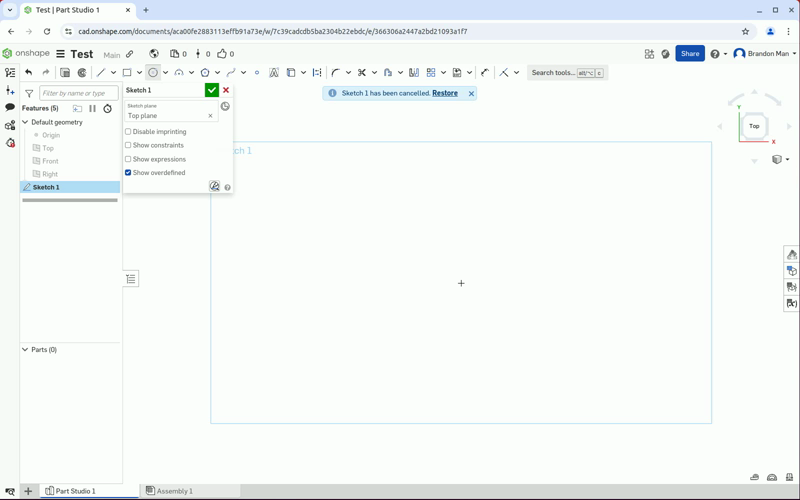
click(461, 282)
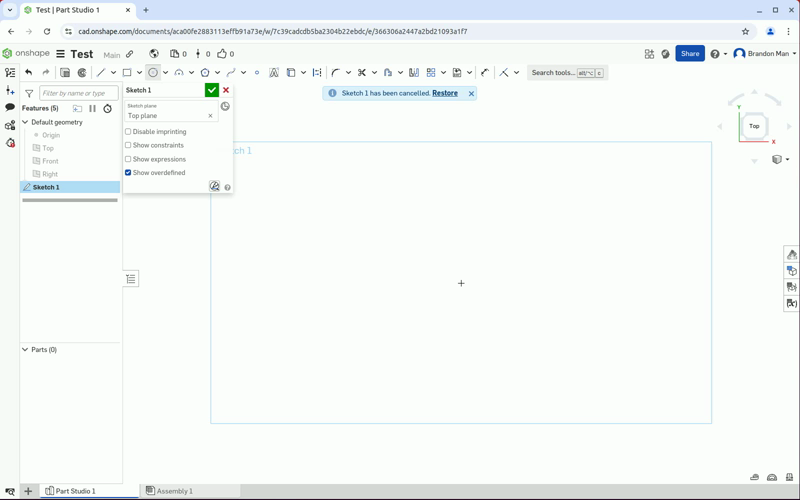
key_up(shift)
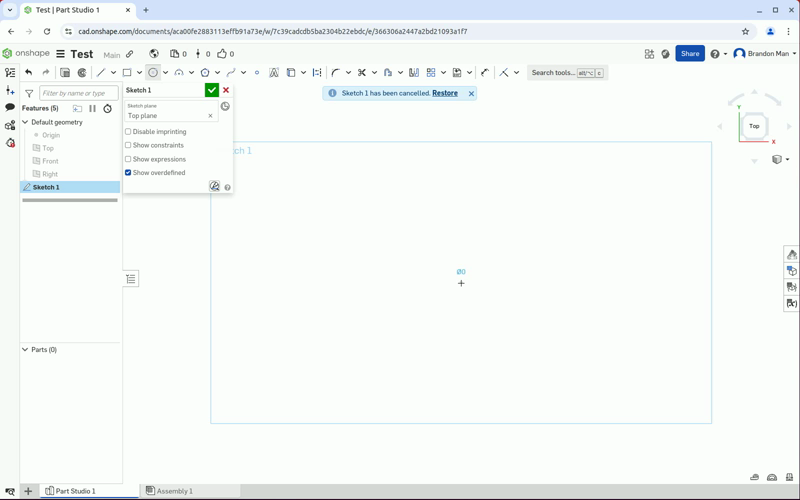
mouse_move(518, 282)
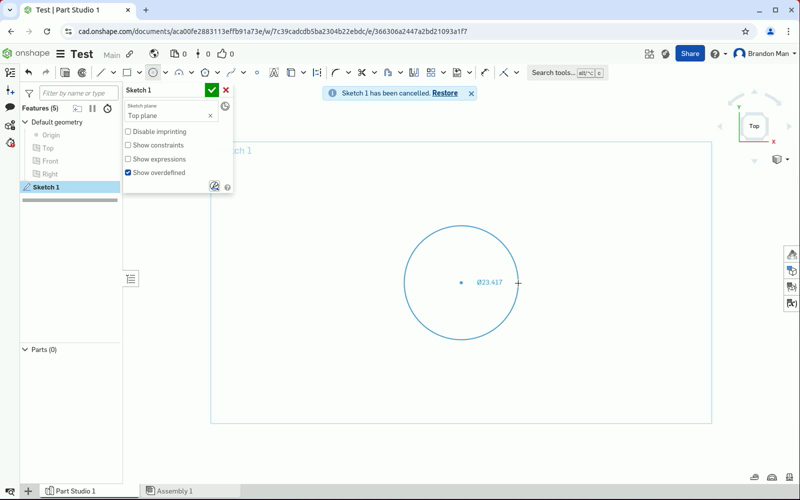
click(518, 282)
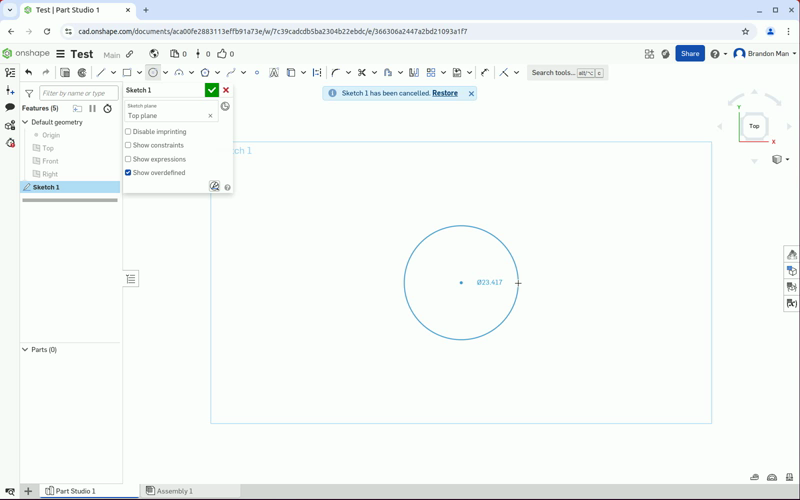
key(esc)
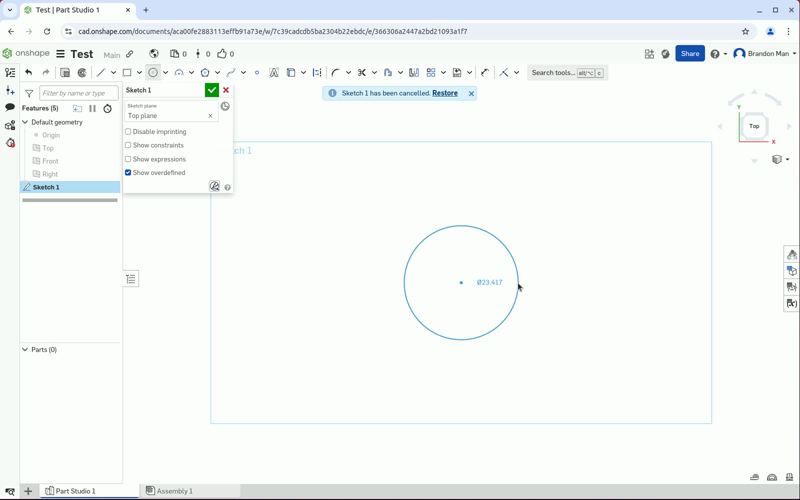
mouse_move(470, 313)
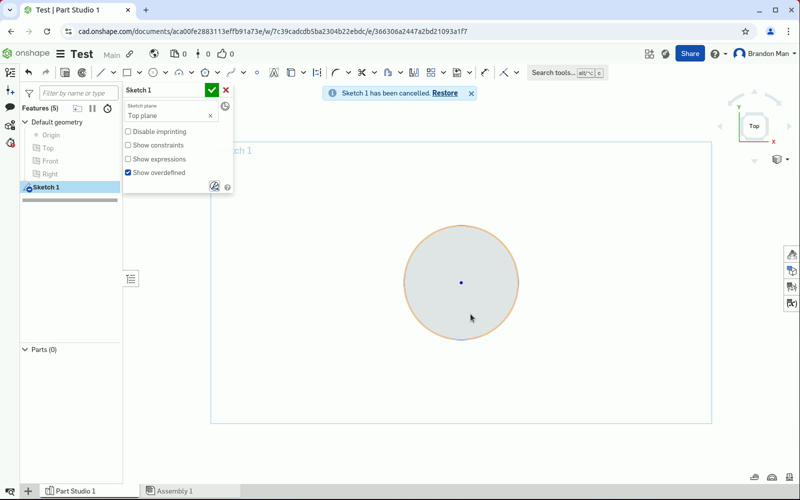
click(470, 313)
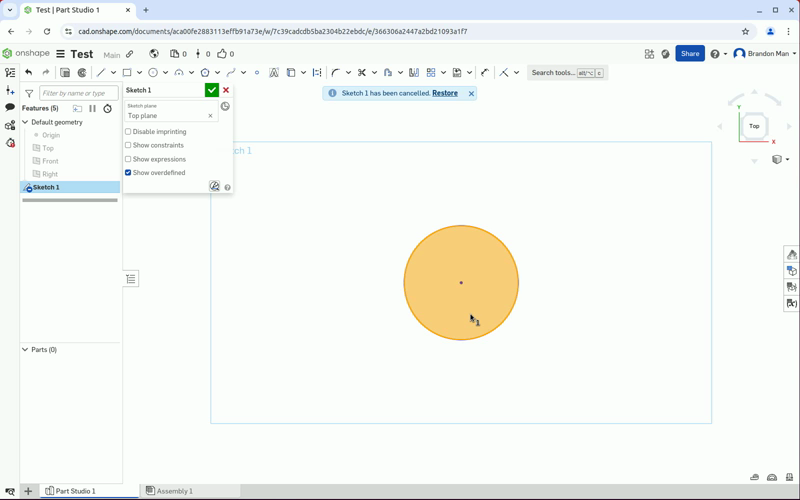
mouse_move(73, 352)
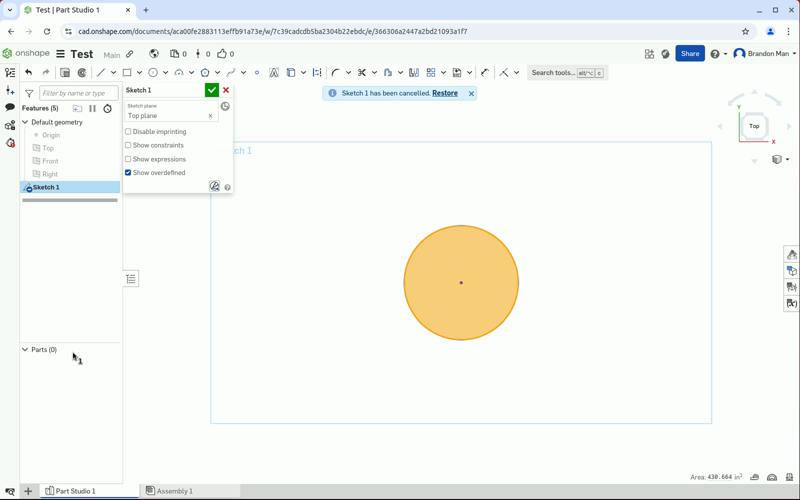
key(shift+y)
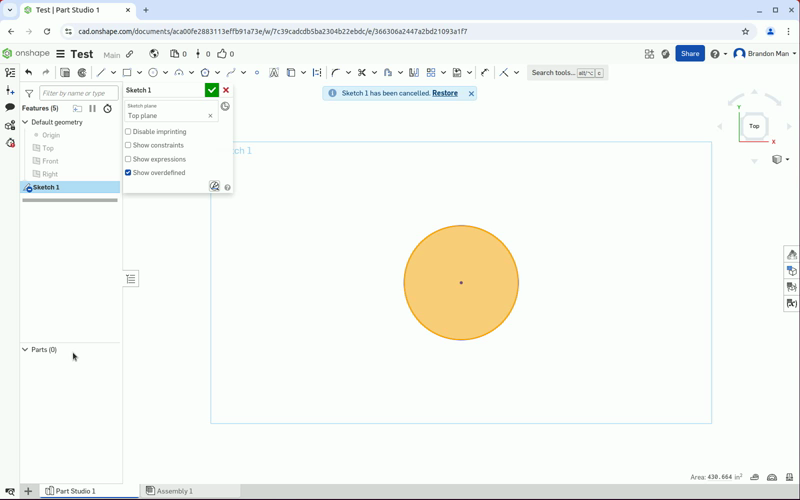
key(shift+e)
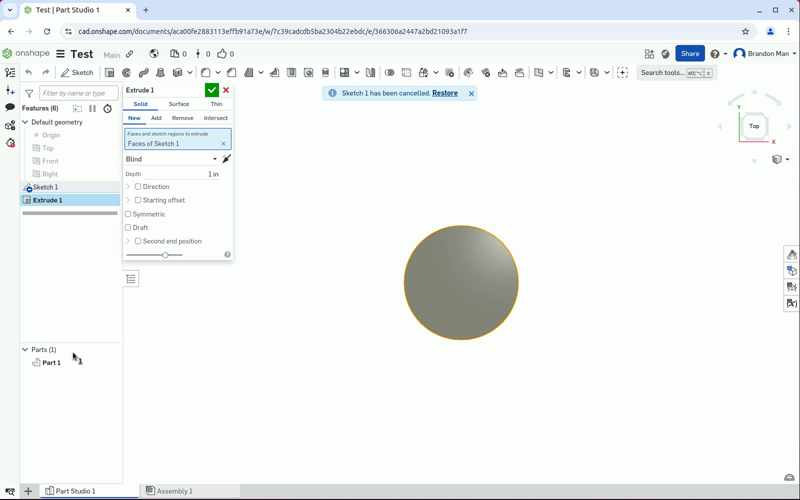
mouse_move(143, 106)
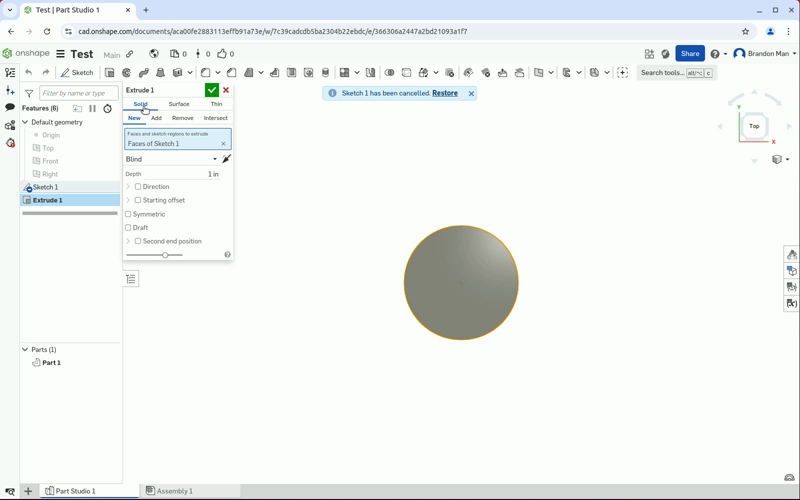
click(143, 106)
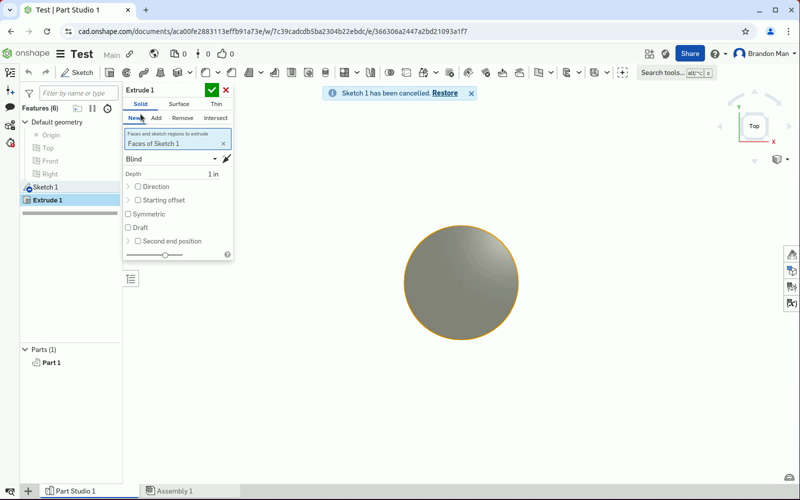
mouse_move(137, 120)
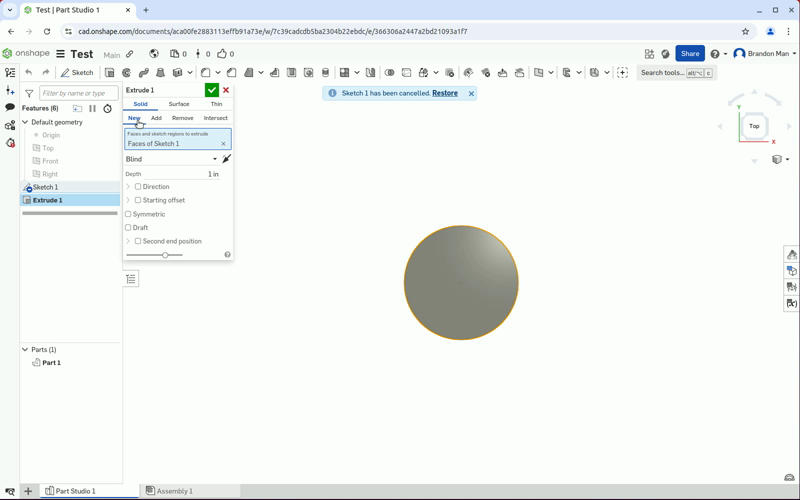
click(137, 120)
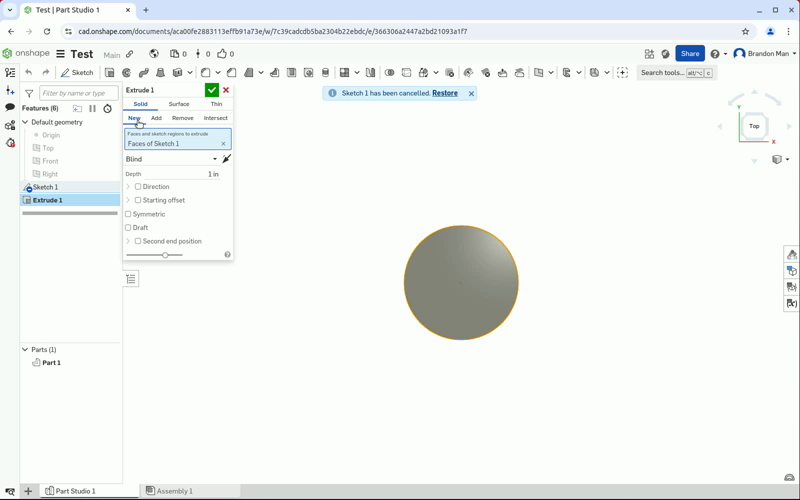
key(tab, 4)
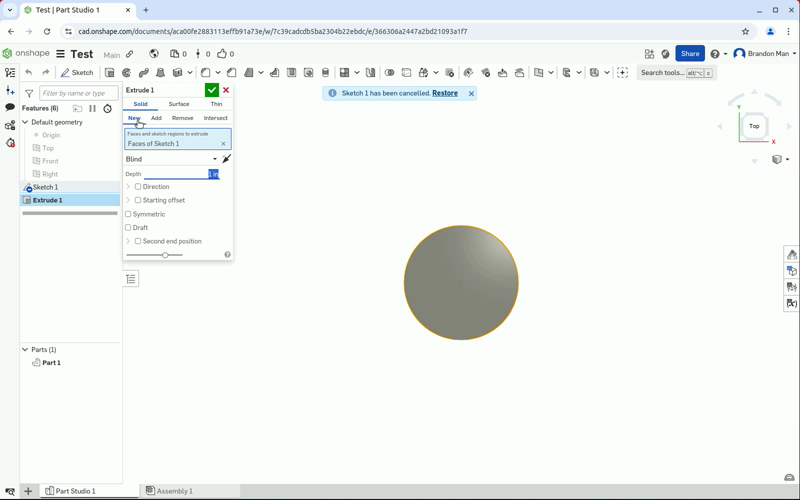
text(23.108)
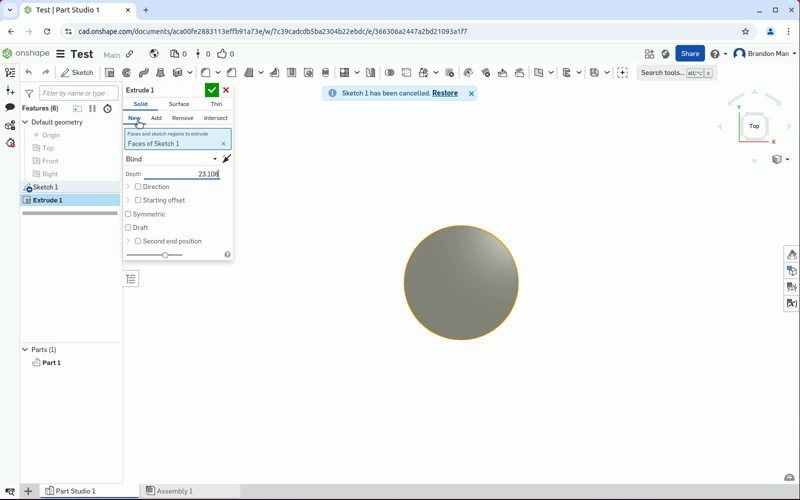
key(enter)
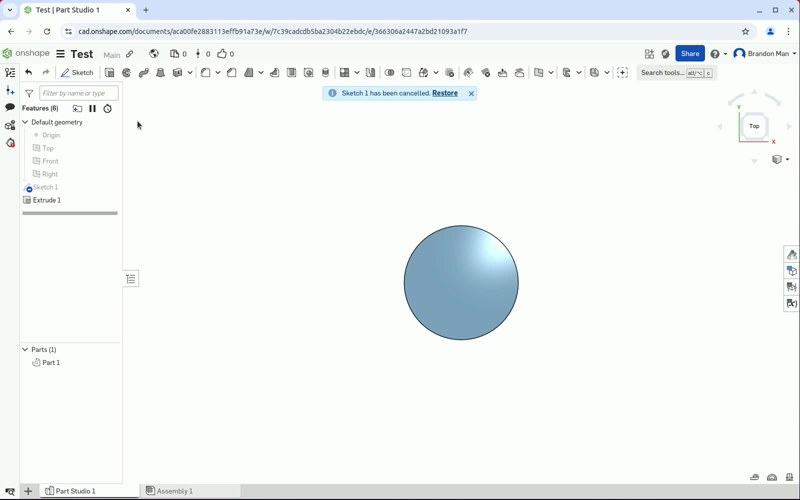
key(shift+h)
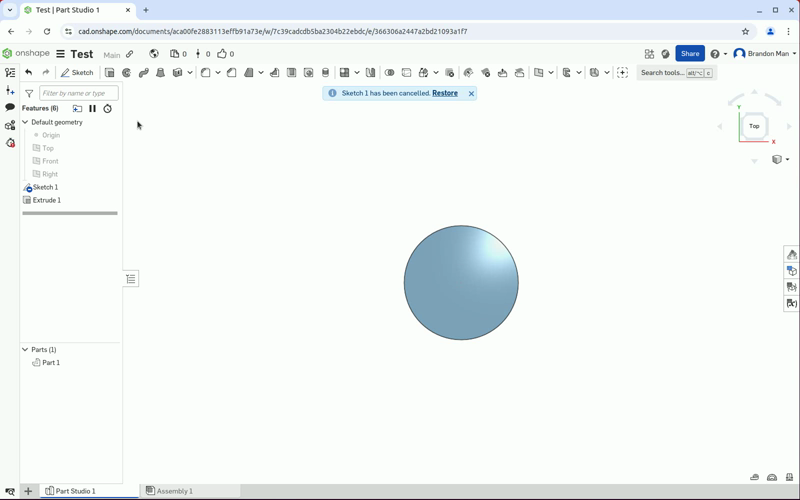
key(shift+h)
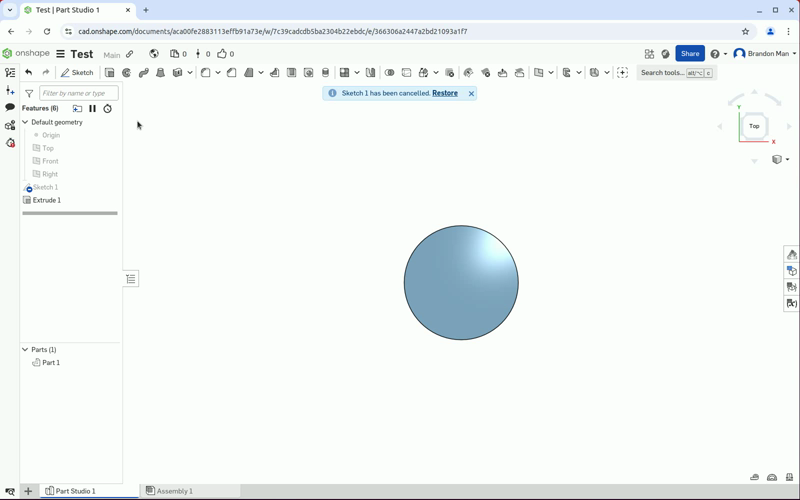
mouse_move(73, 189)
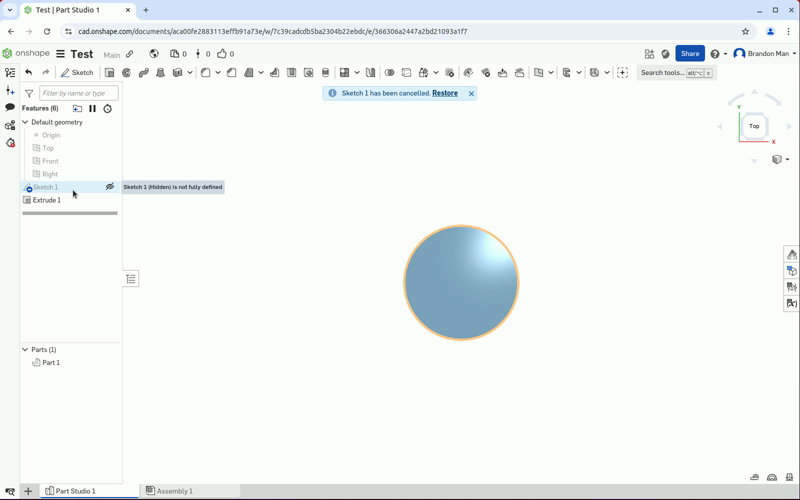
click(73, 189)
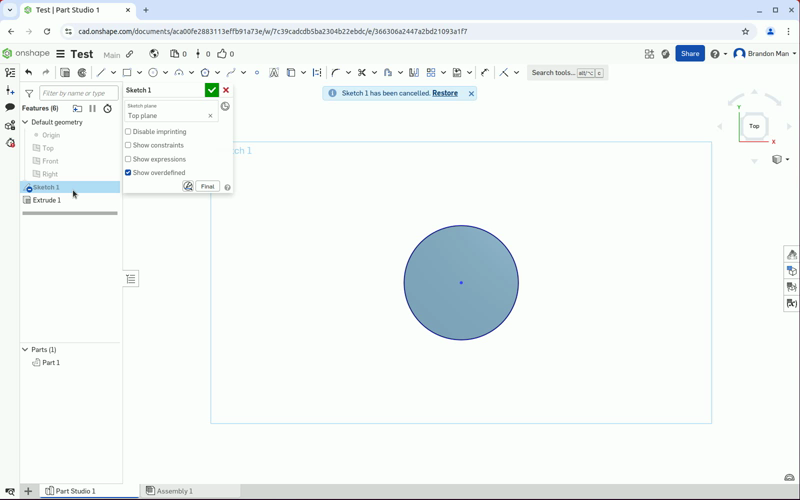
mouse_move(229, 92)
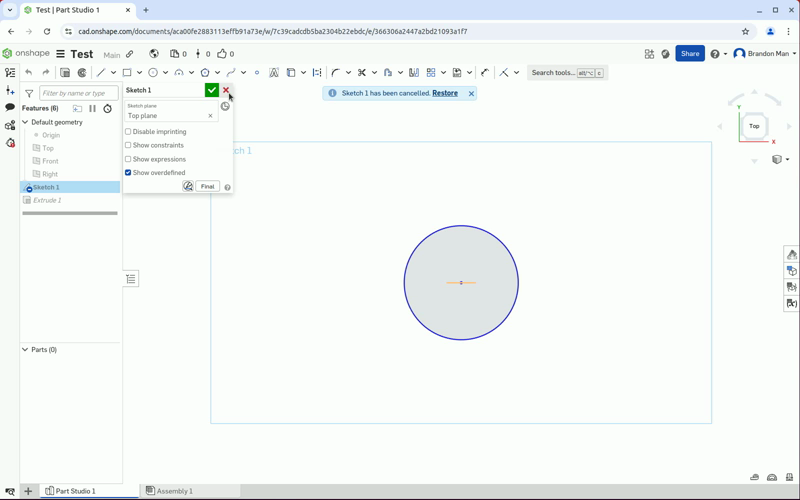
click(229, 92)
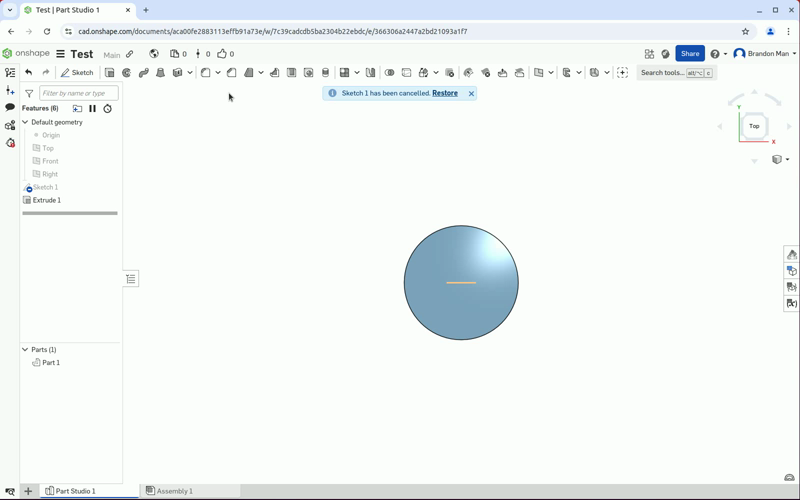
mouse_move(541, 75)
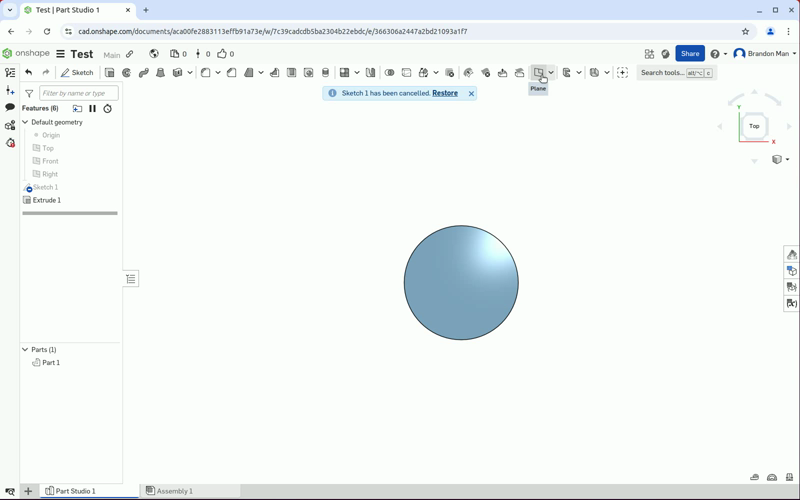
click(541, 75)
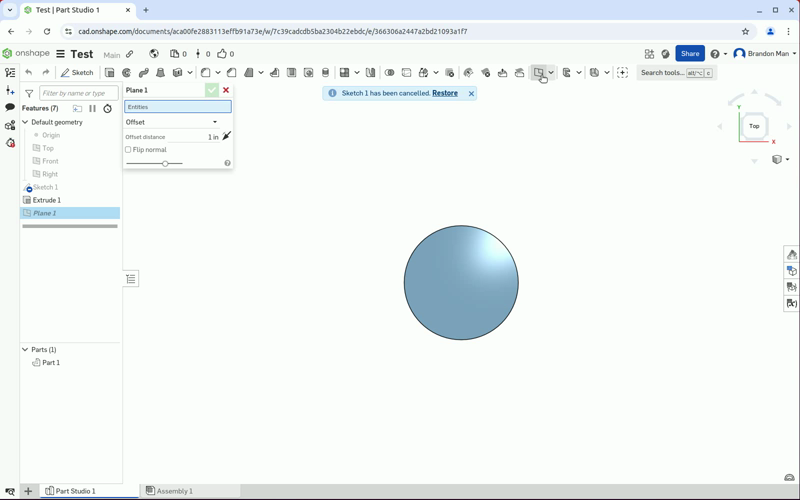
mouse_move(73, 150)
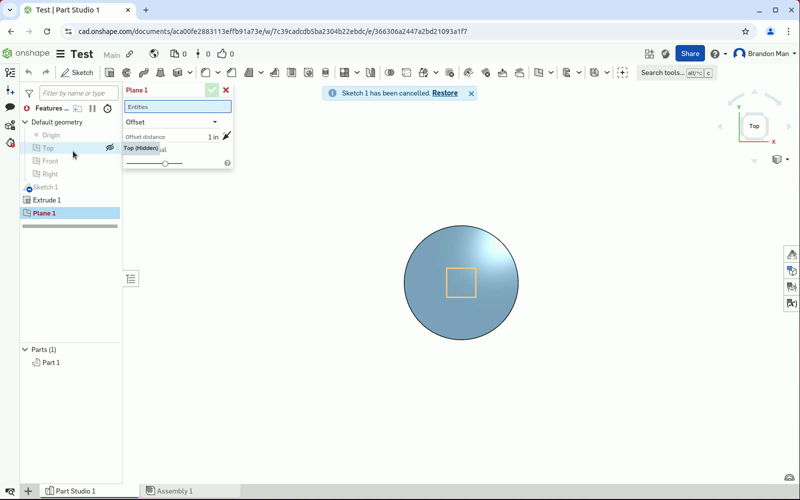
click(73, 150)
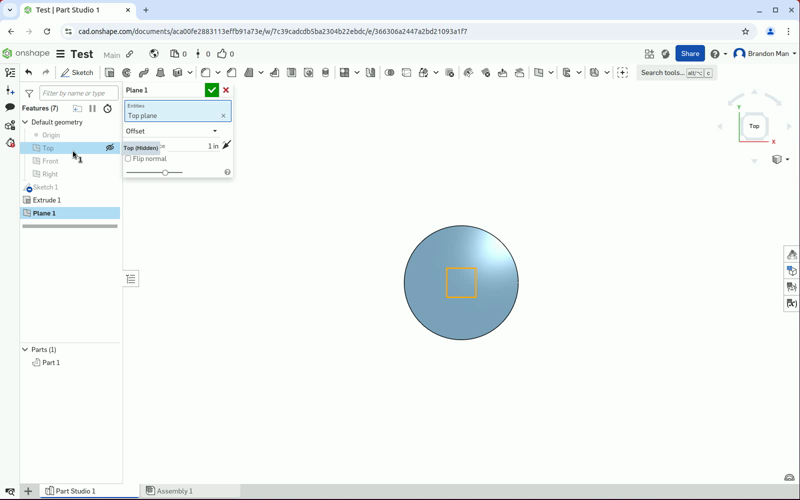
key(tab, 2)
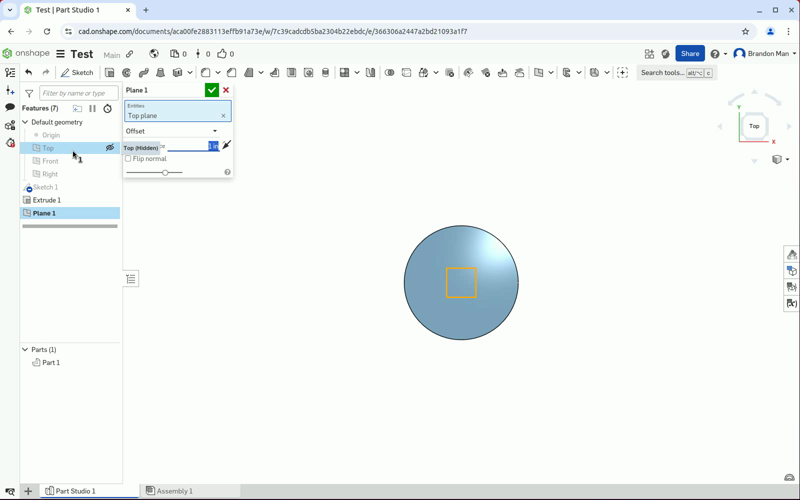
text(23.108)
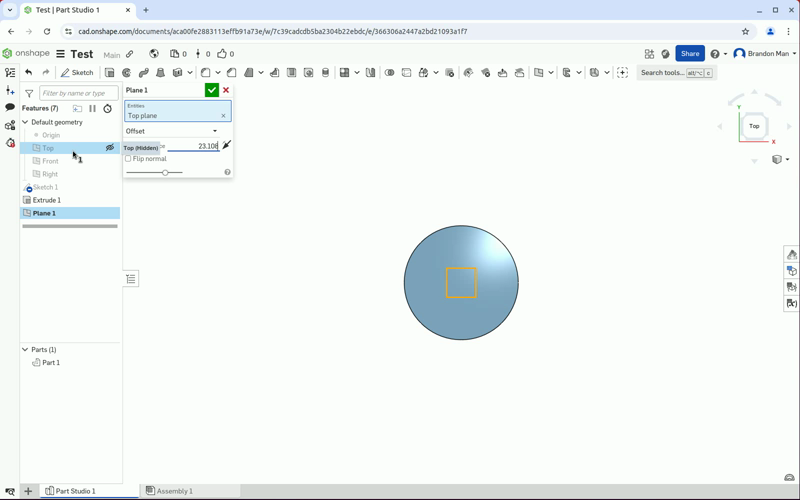
key(enter, 2)
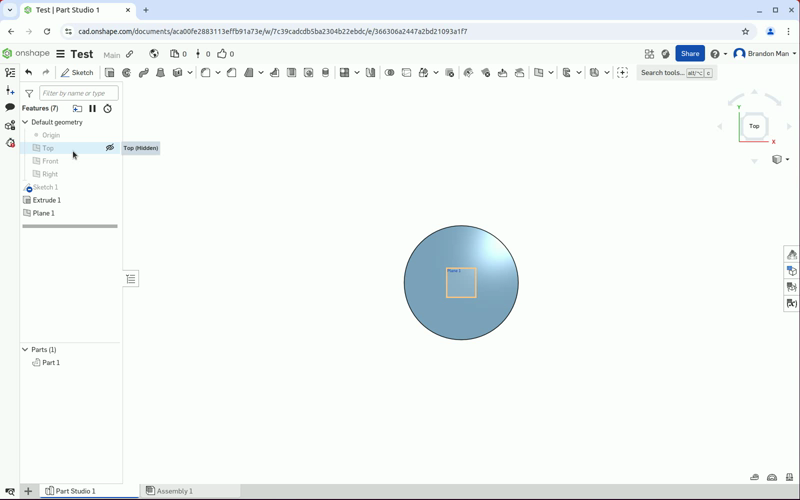
key(shift+s)
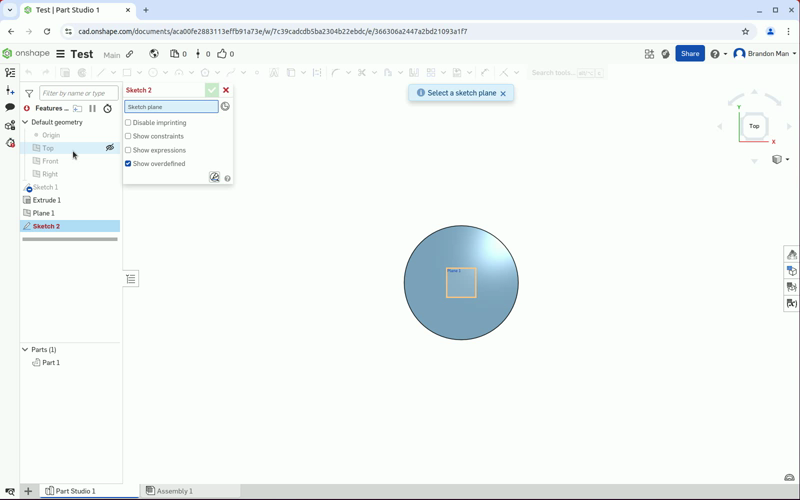
mouse_move(73, 215)
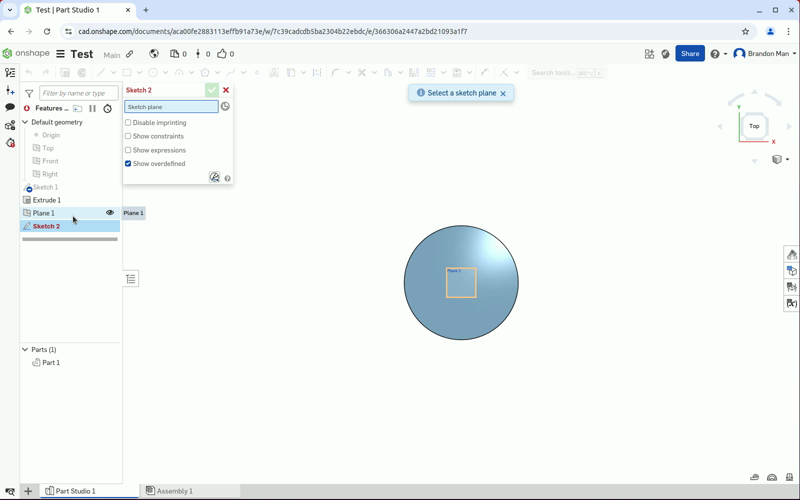
click(73, 215)
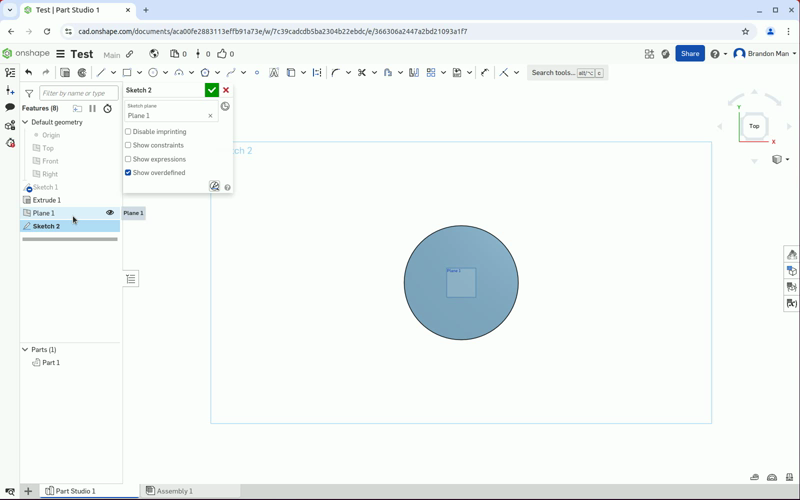
mouse_move(73, 352)
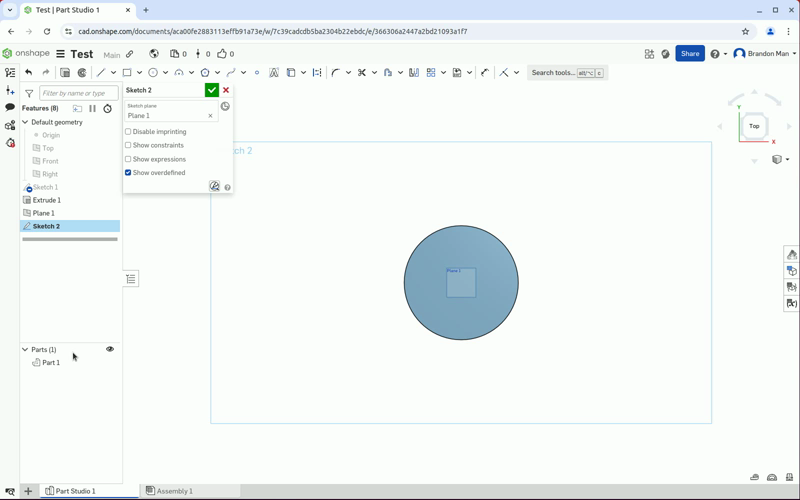
key(y)
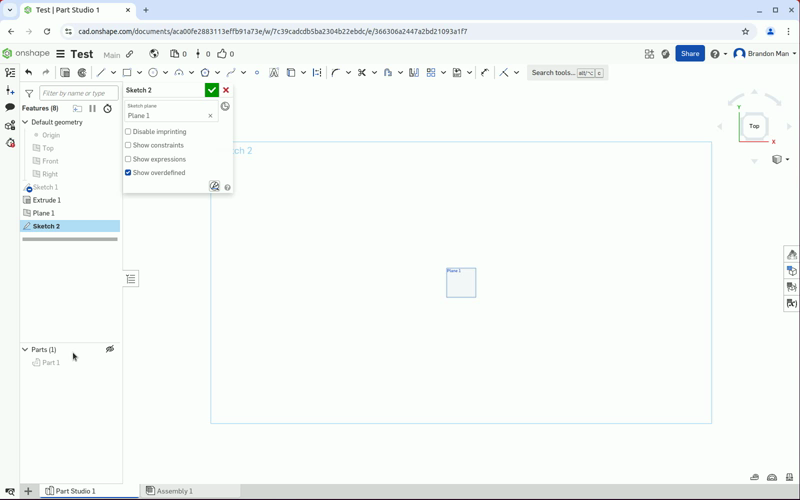
key(c)
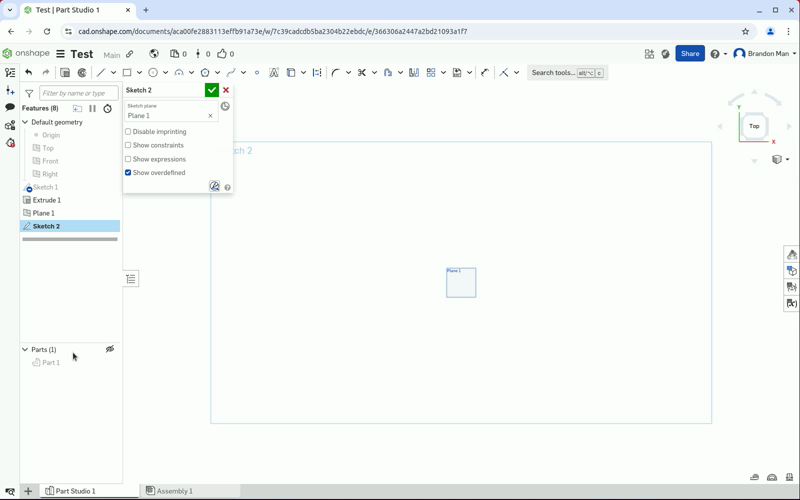
key_down(shift)
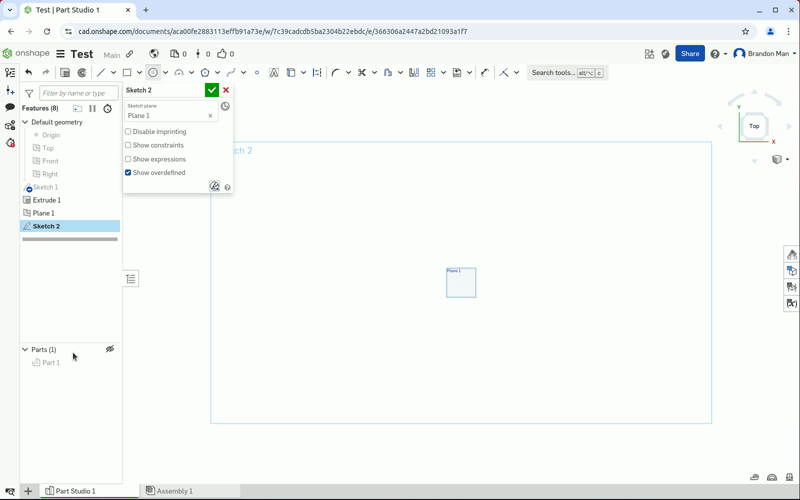
mouse_move(461, 282)
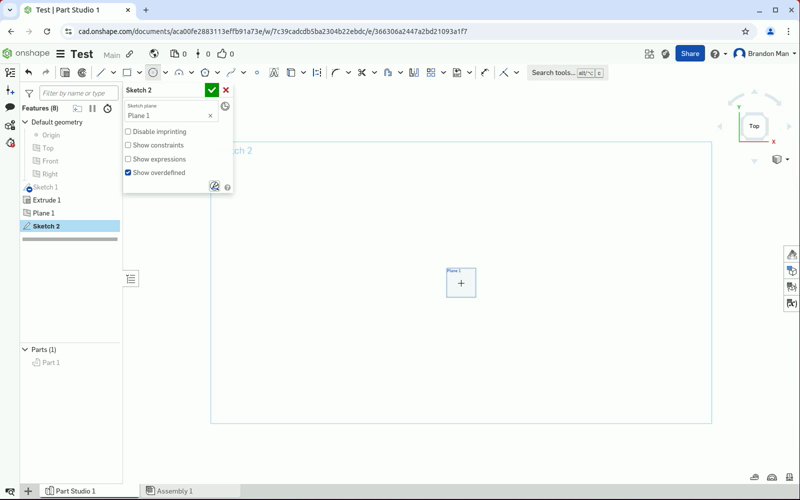
click(461, 282)
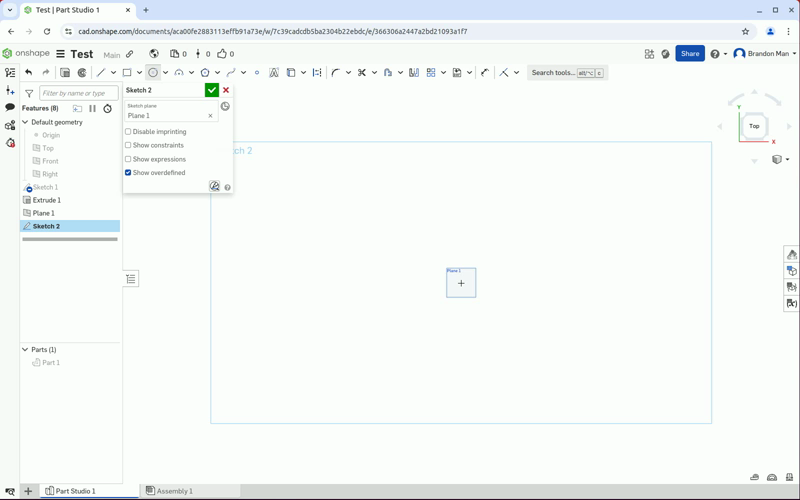
key_up(shift)
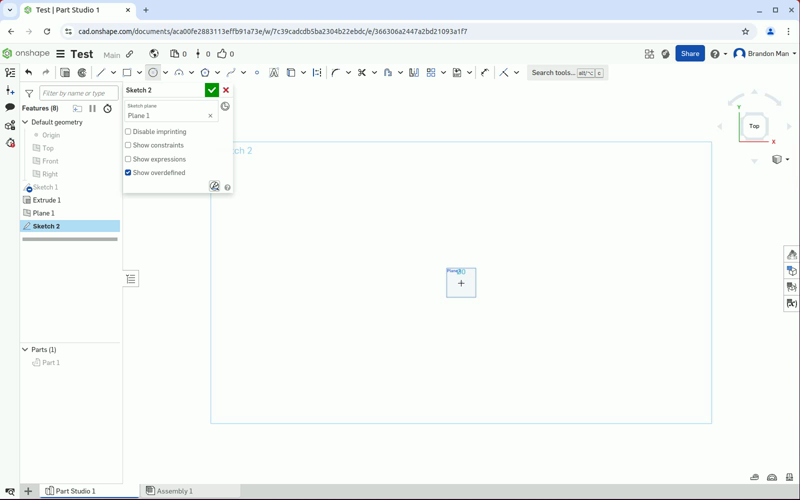
mouse_move(503, 282)
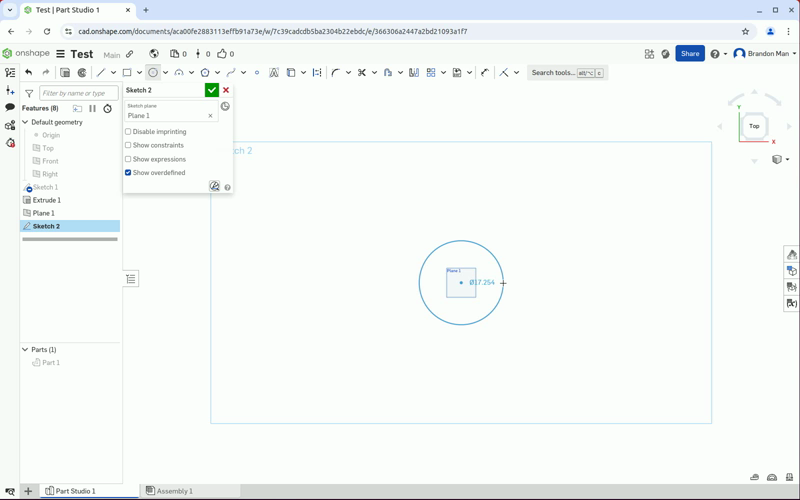
click(503, 282)
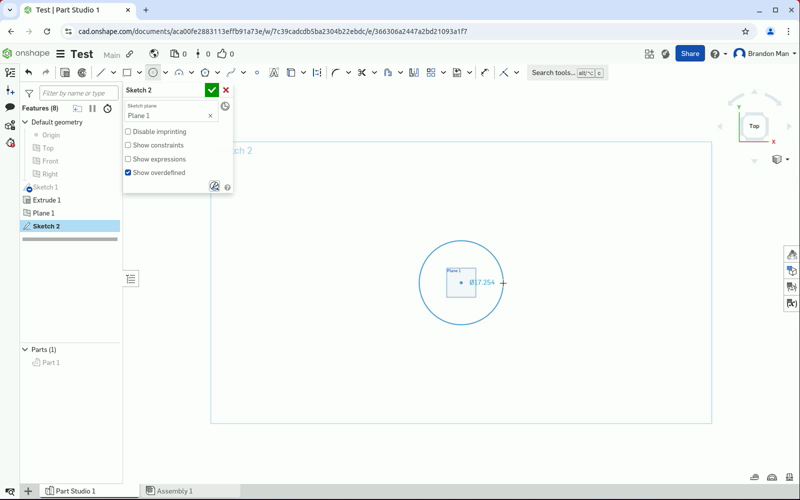
key(esc)
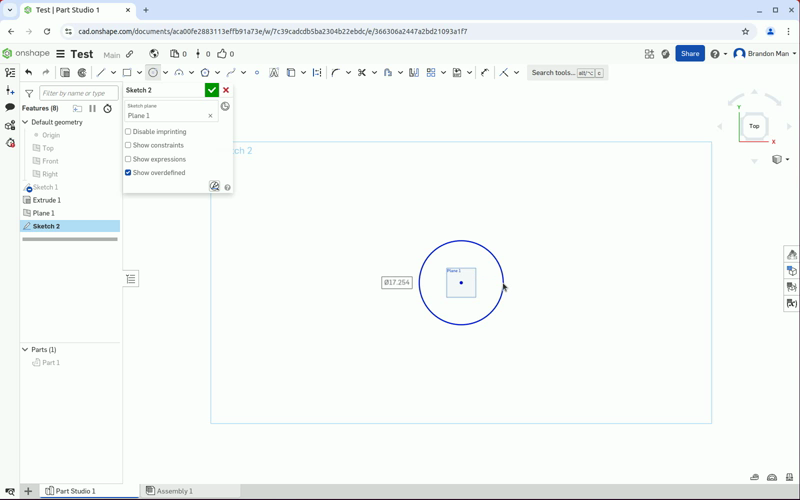
mouse_move(452, 306)
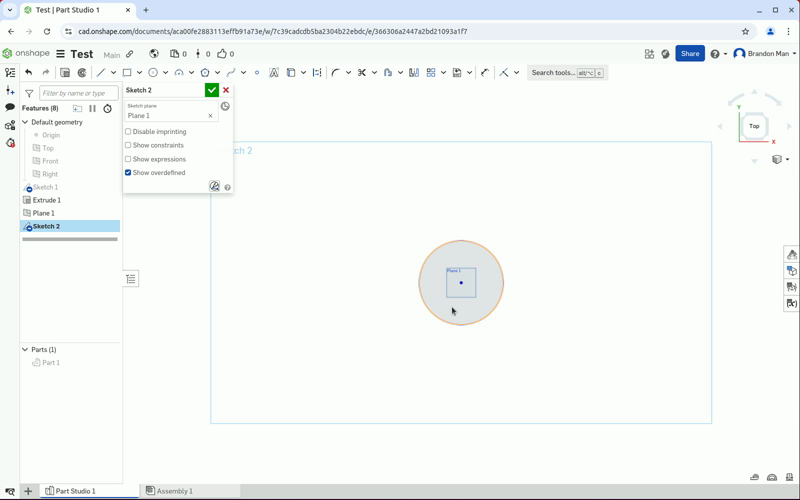
click(452, 306)
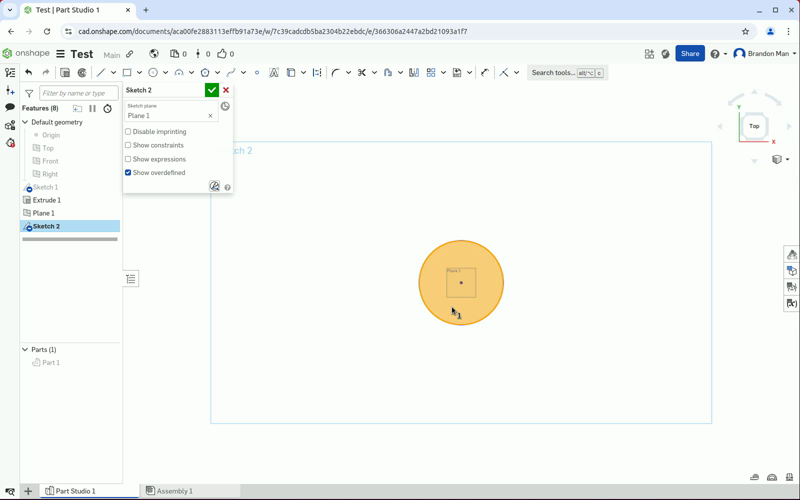
mouse_move(73, 352)
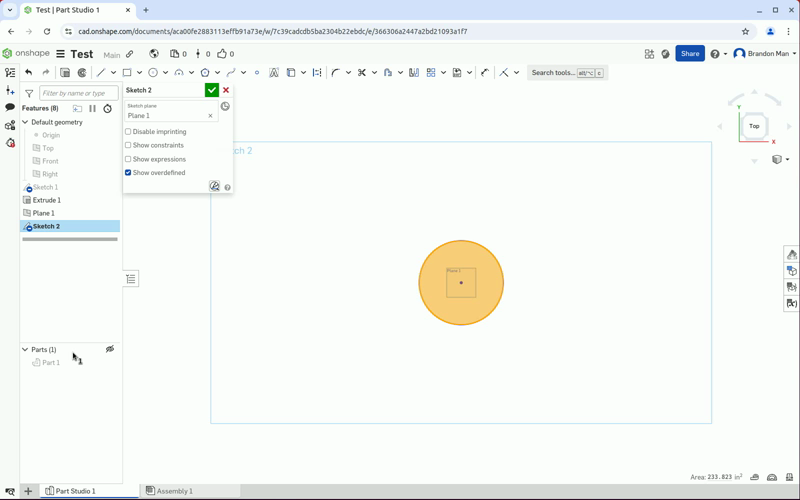
key(shift+y)
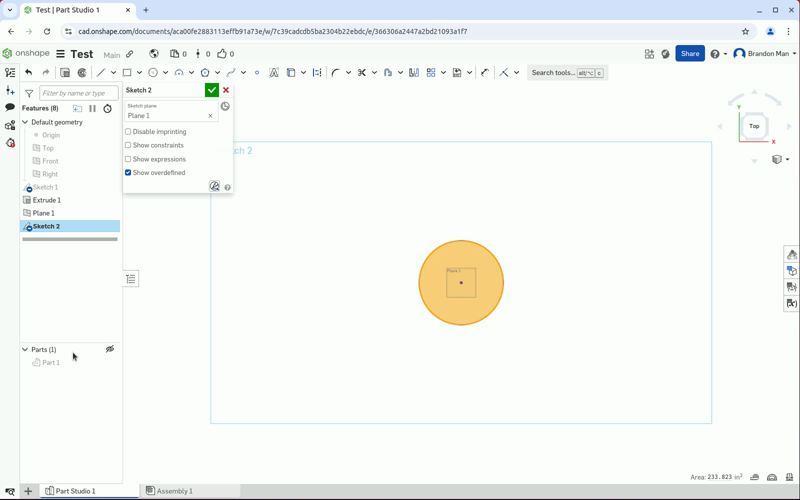
key(shift+e)
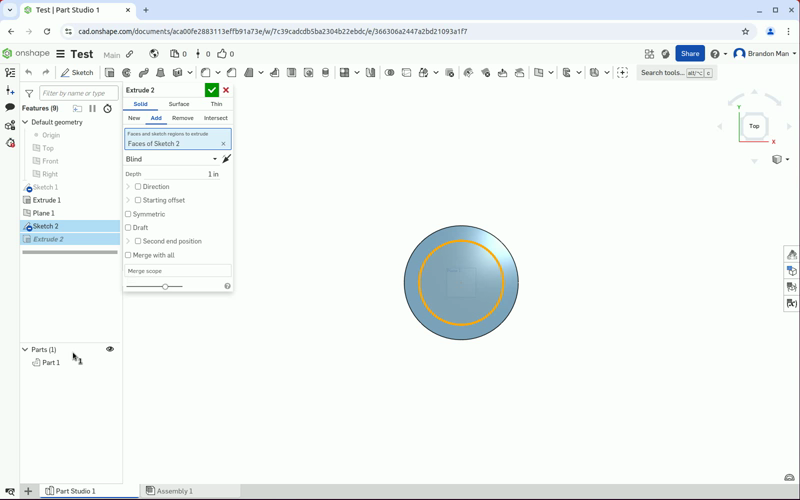
mouse_move(143, 106)
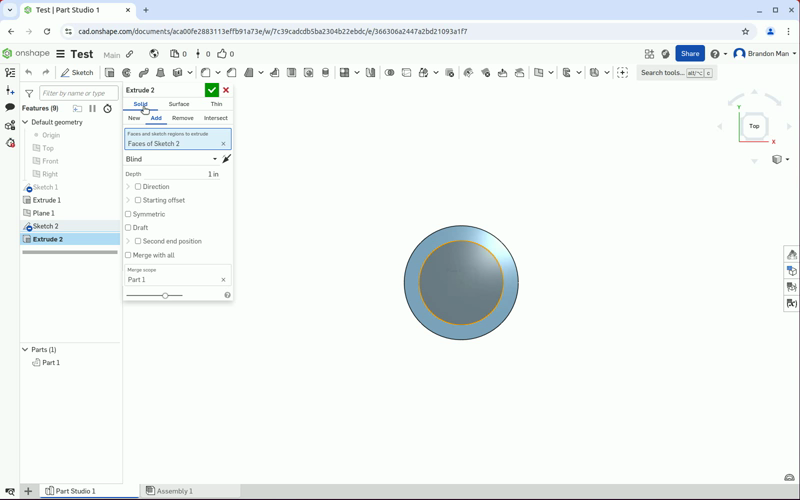
click(143, 106)
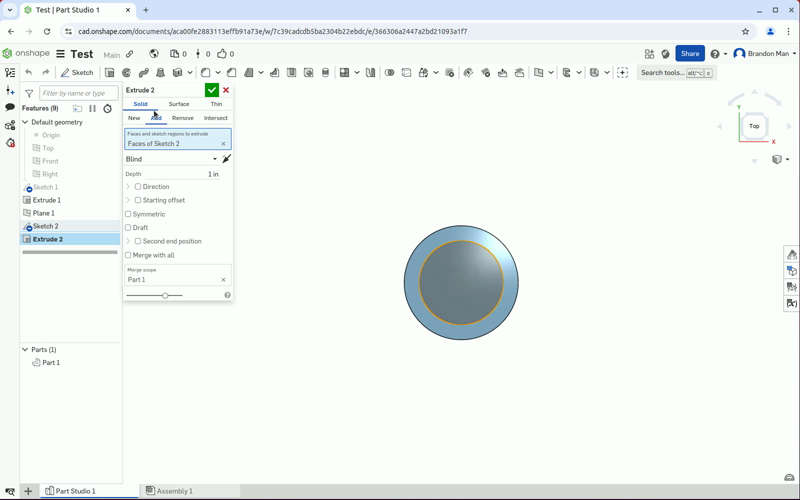
mouse_move(186, 120)
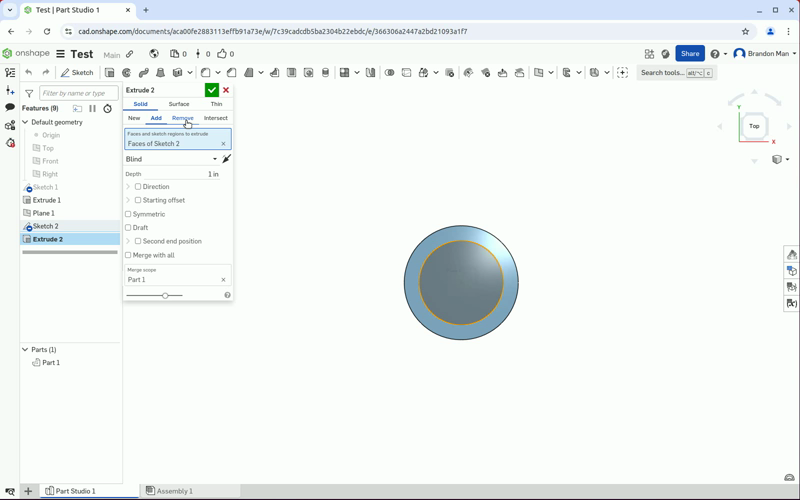
click(186, 120)
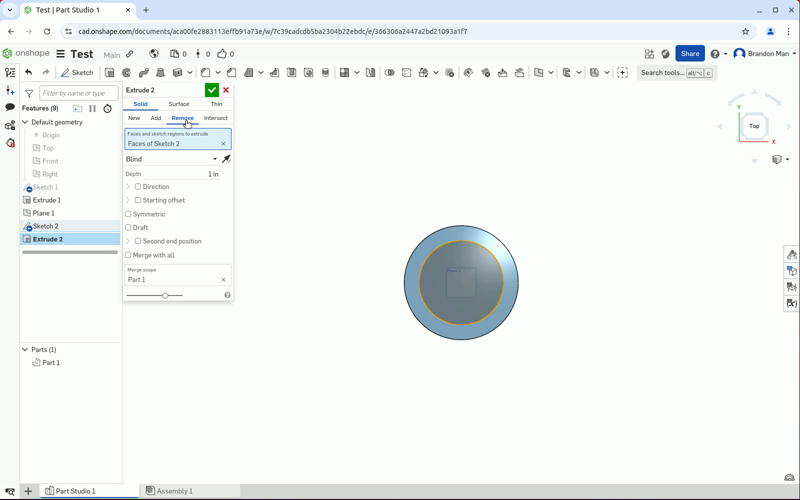
key(tab, 4)
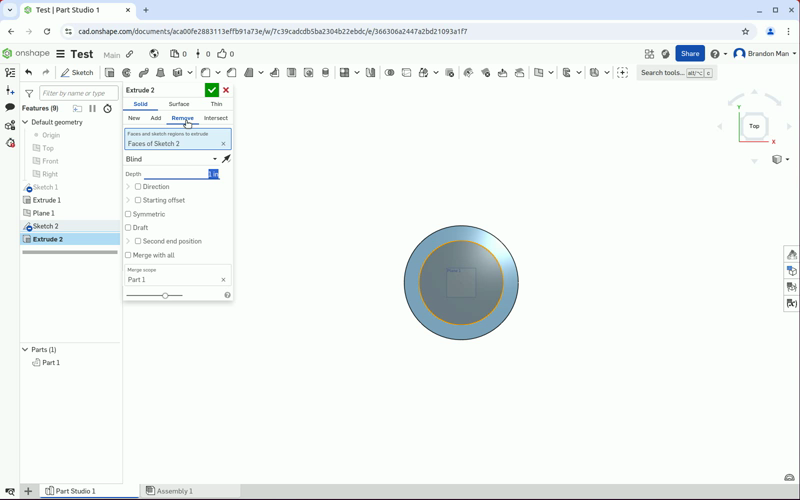
text(20.22)
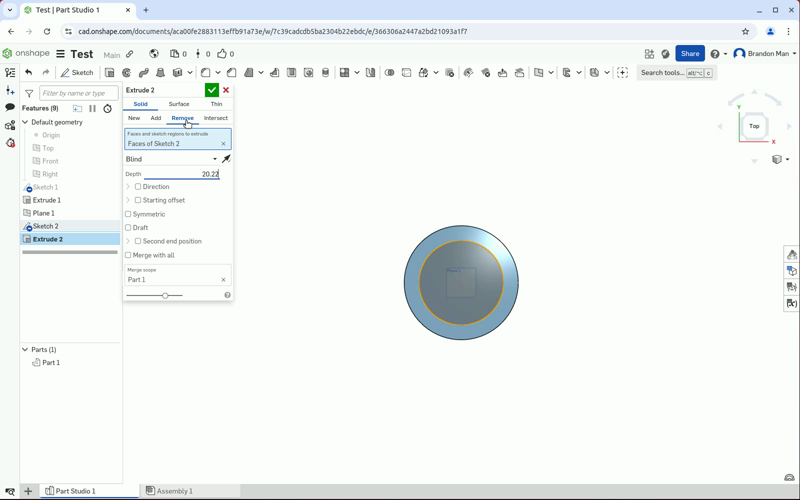
key(tab, 6)
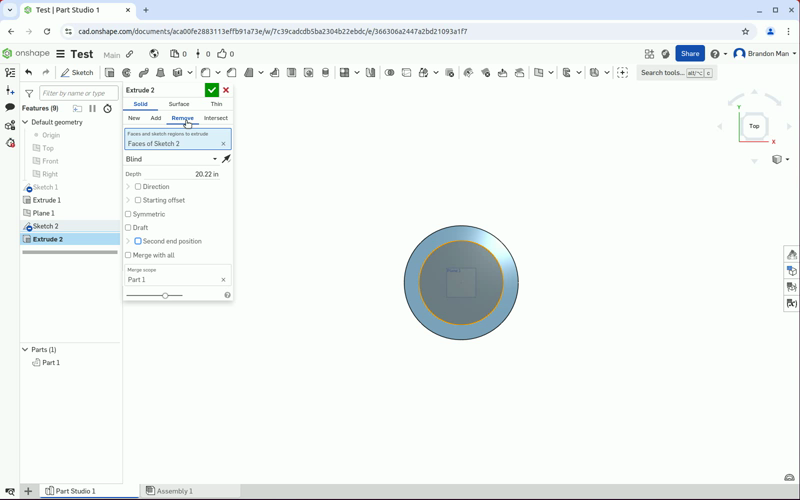
key(space)
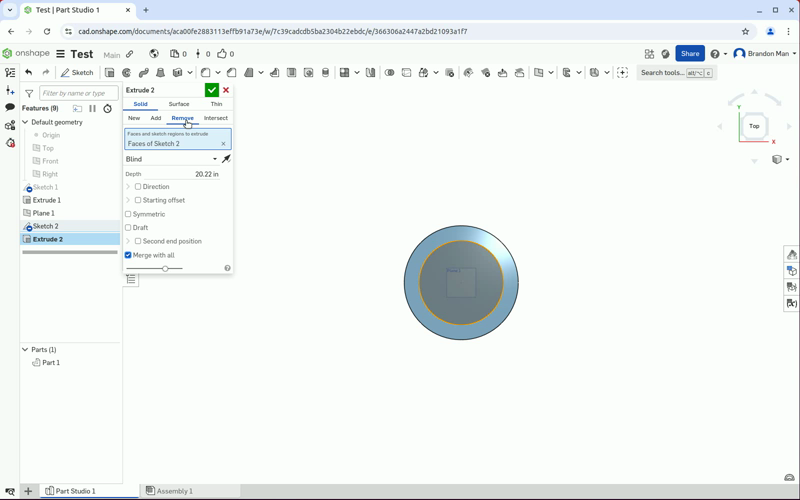
key(enter)
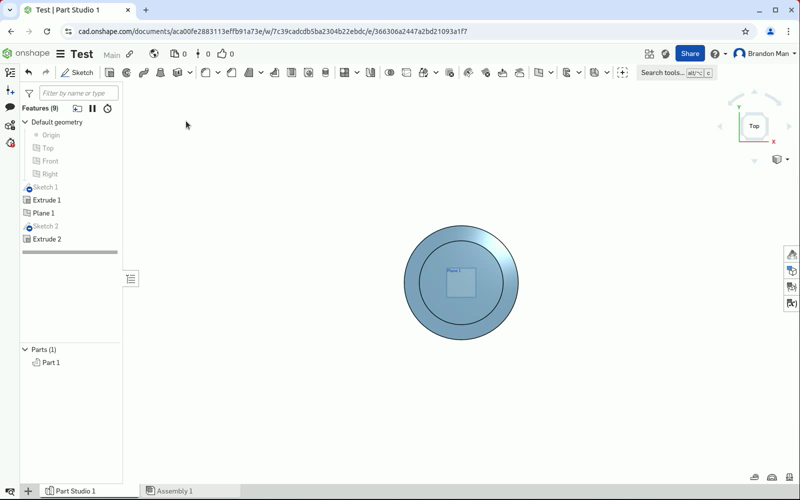
key(shift+h)
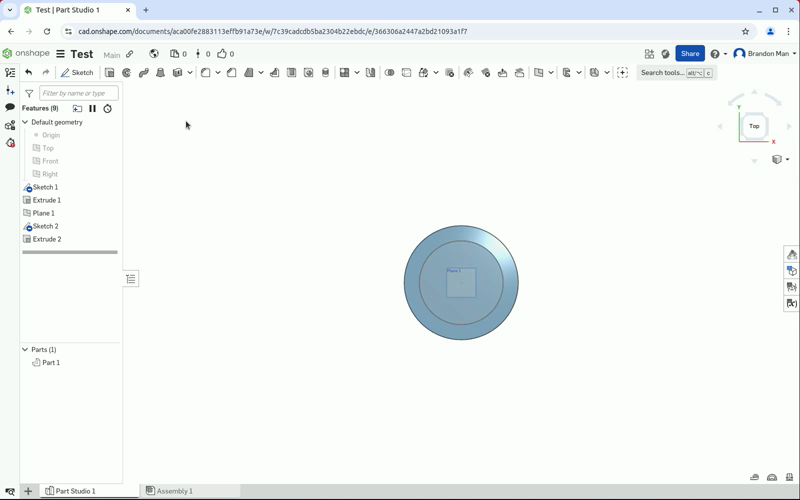
key(shift+h)
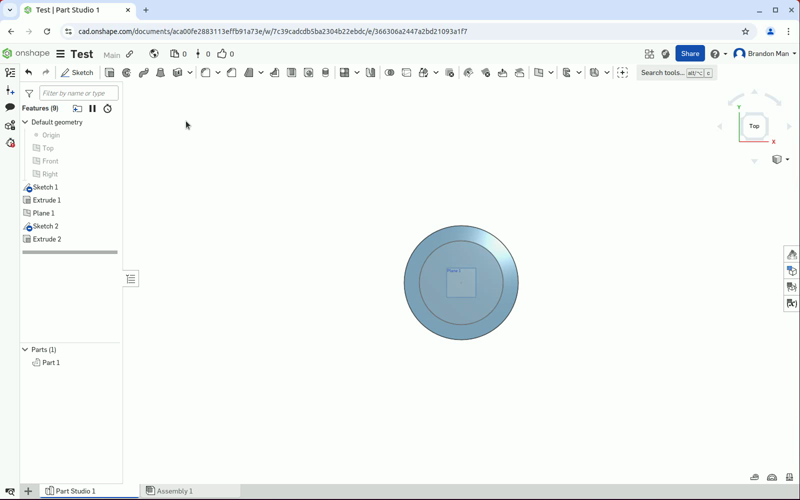
key(shift+7)
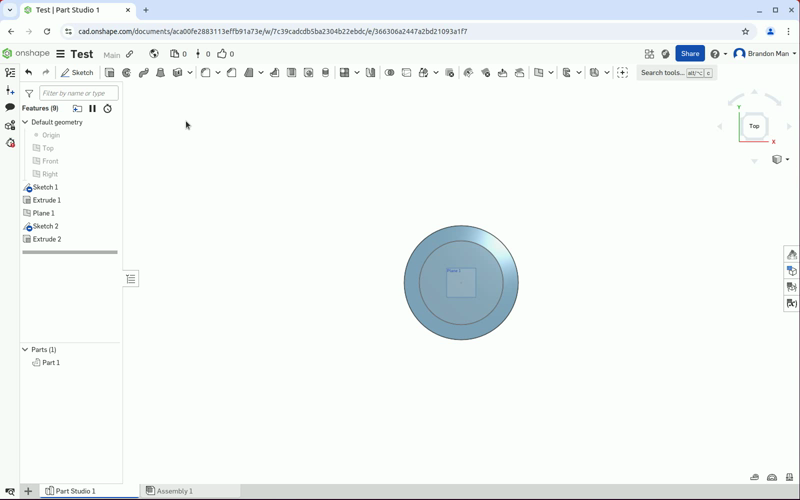
key(up, 3)
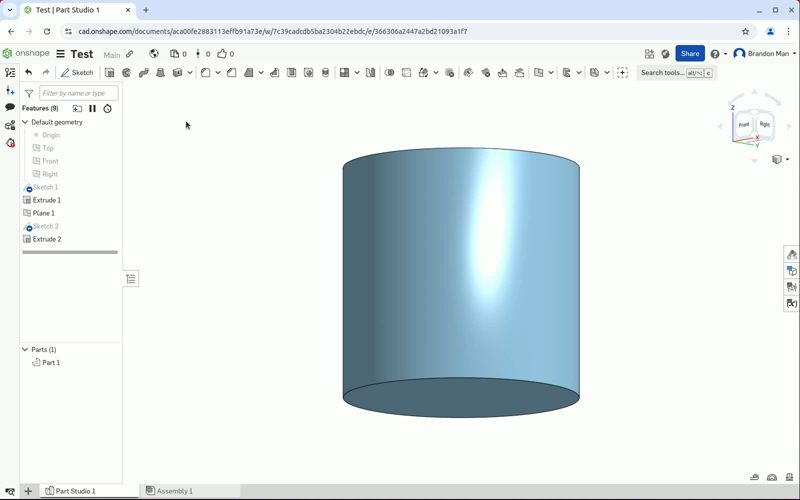
key(left, 3)
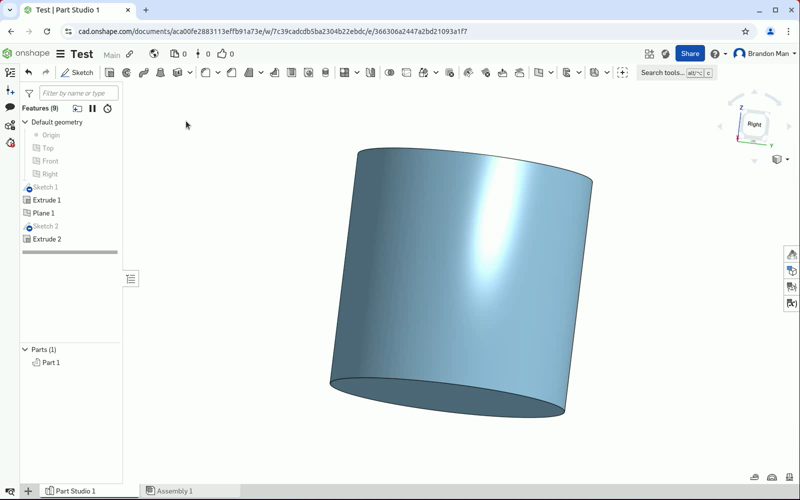
key(right, 3)
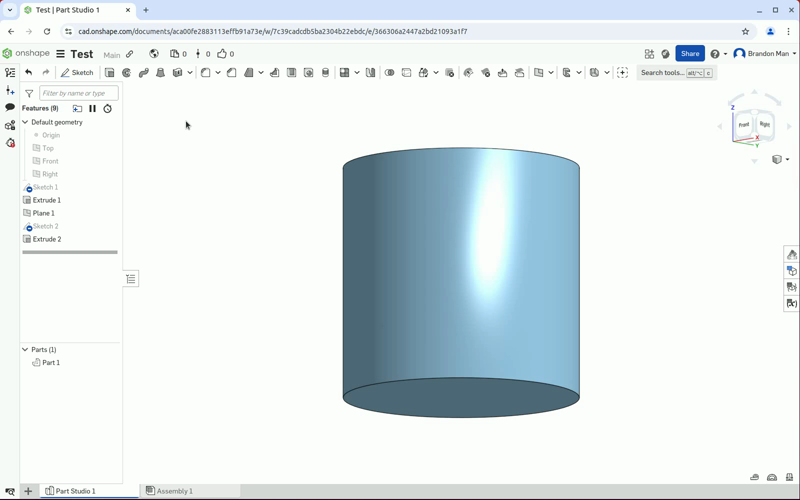
key(down, 3)
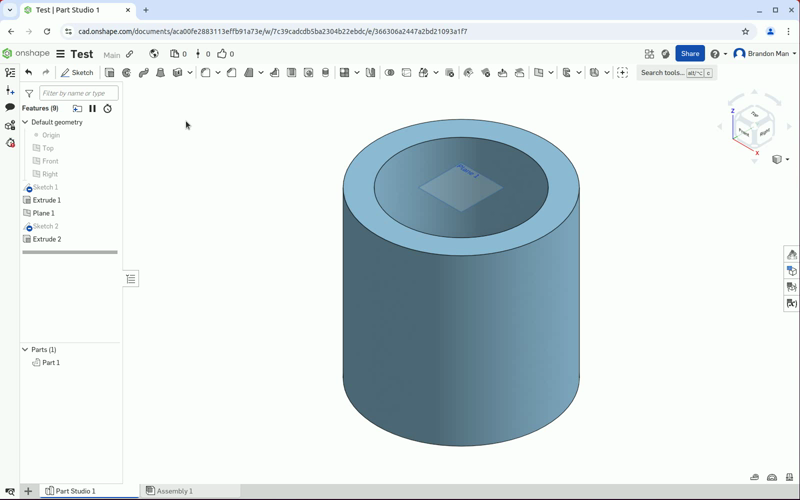
mouse_move(73, 189)
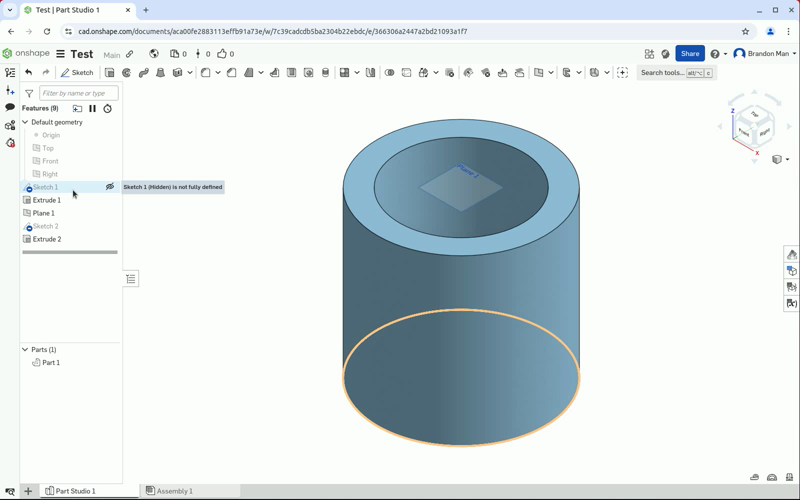
click(73, 189)